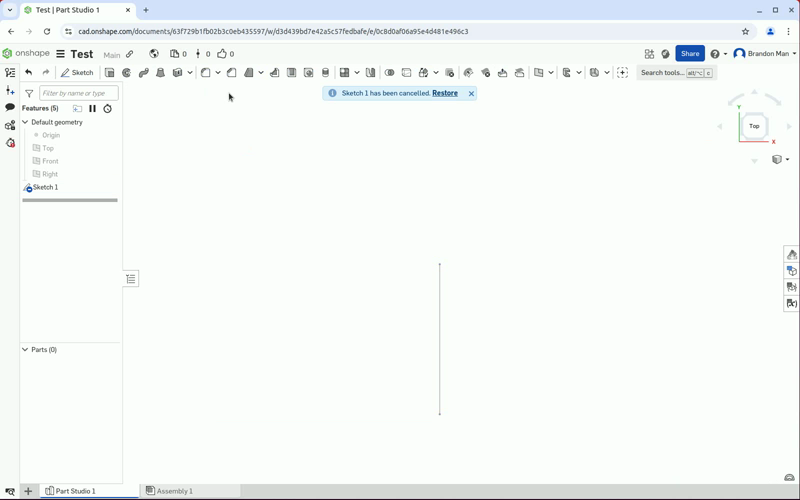
key(shift+h)
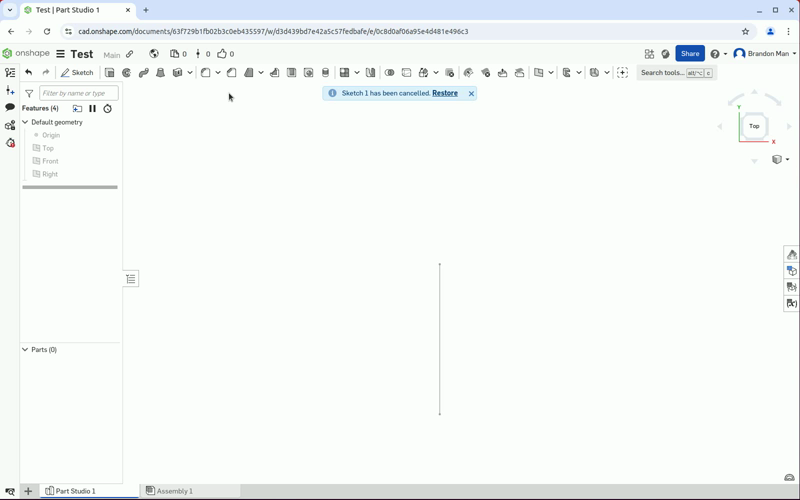
mouse_move(73, 352)
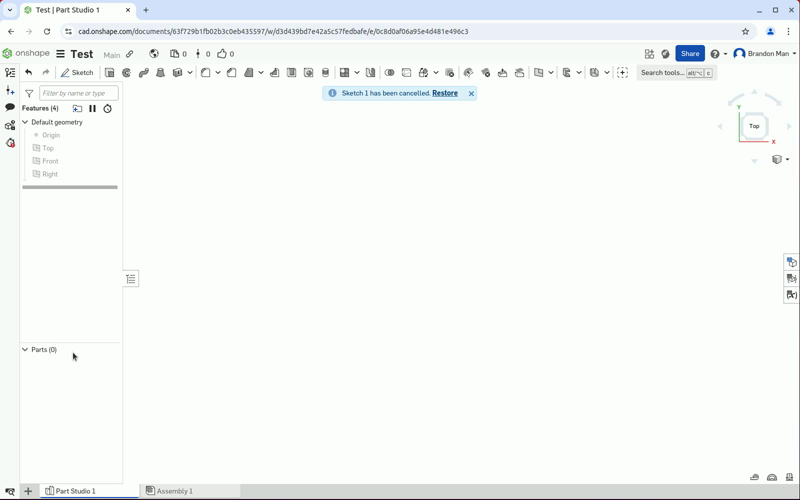
key(y)
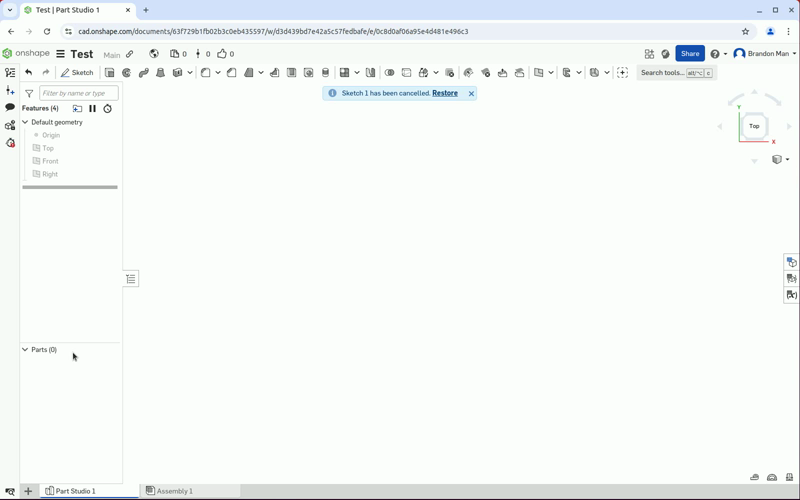
key(shift+p)
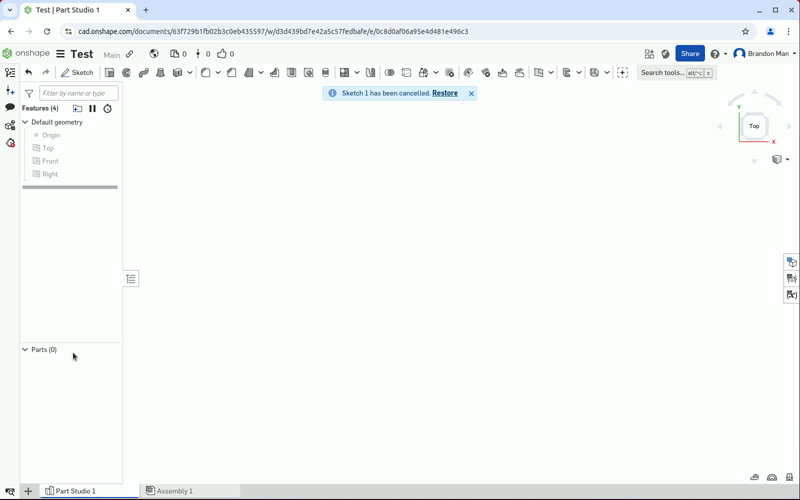
key(space)
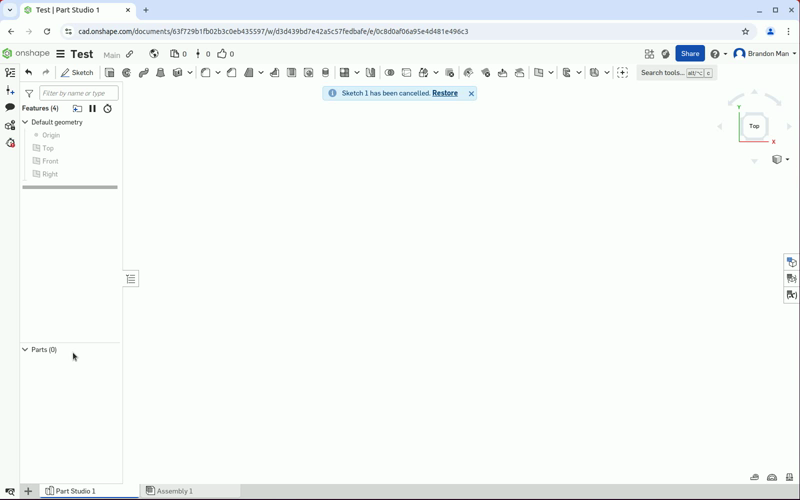
key_down(shift)
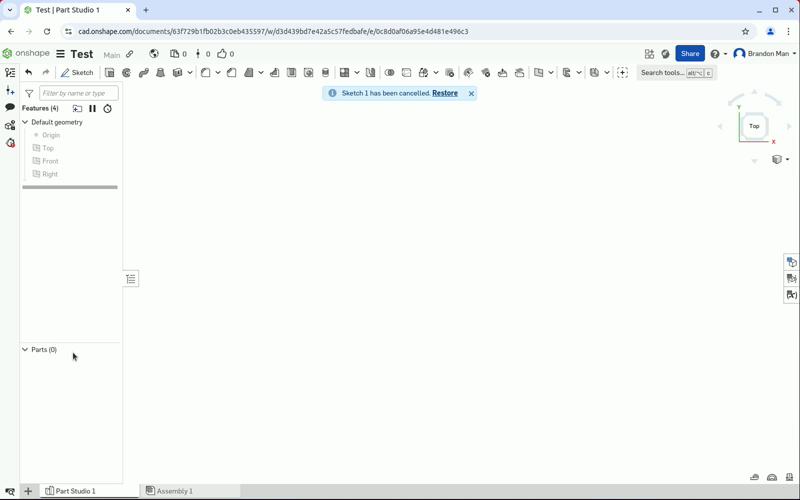
key(up)
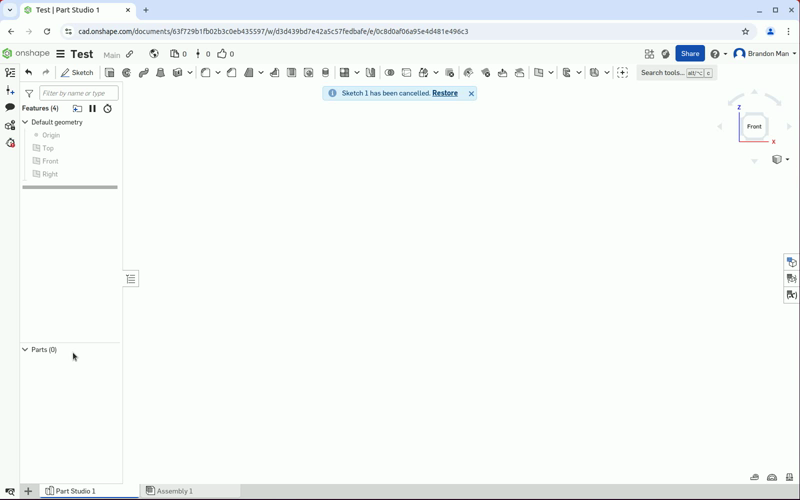
key_up(shift)
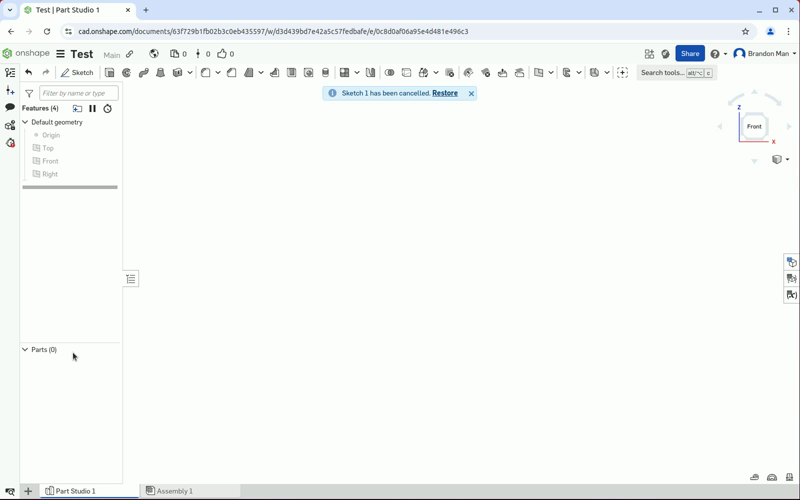
mouse_move(73, 352)
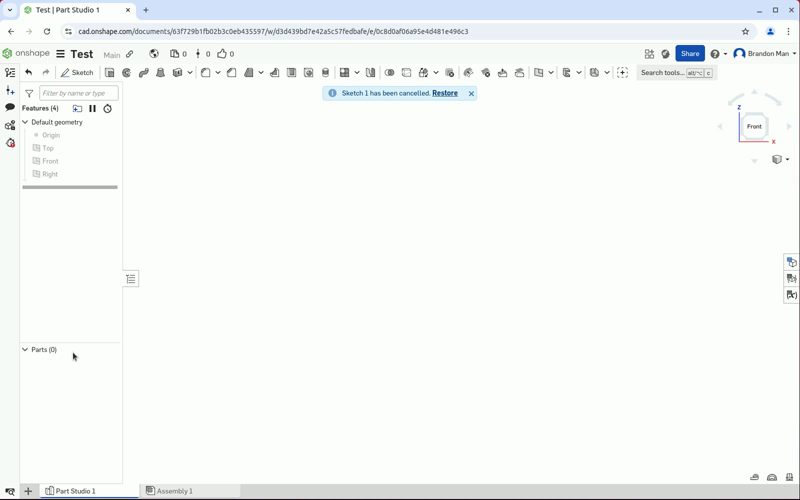
key(shift+y)
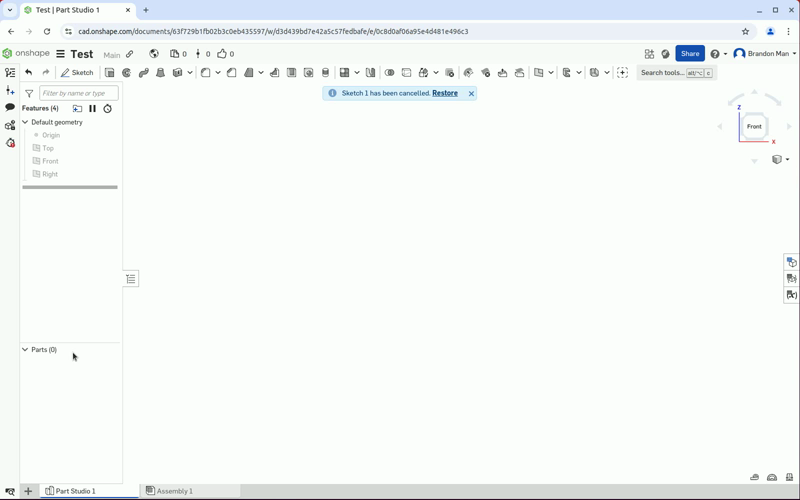
key(shift+s)
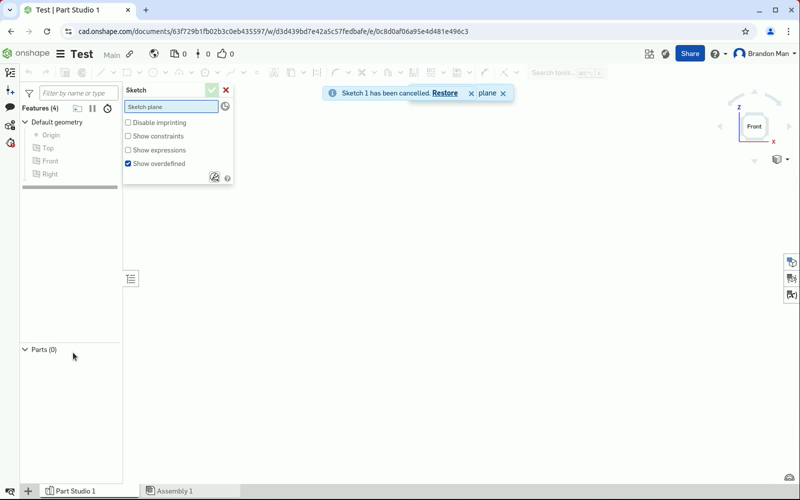
mouse_move(73, 163)
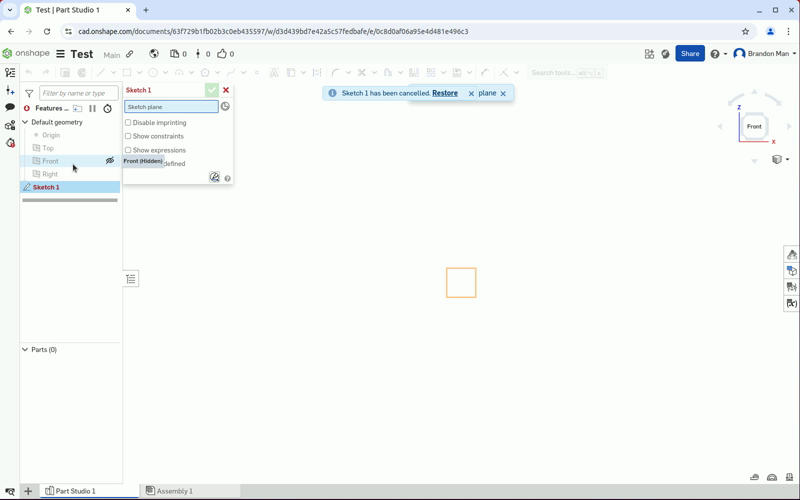
click(73, 163)
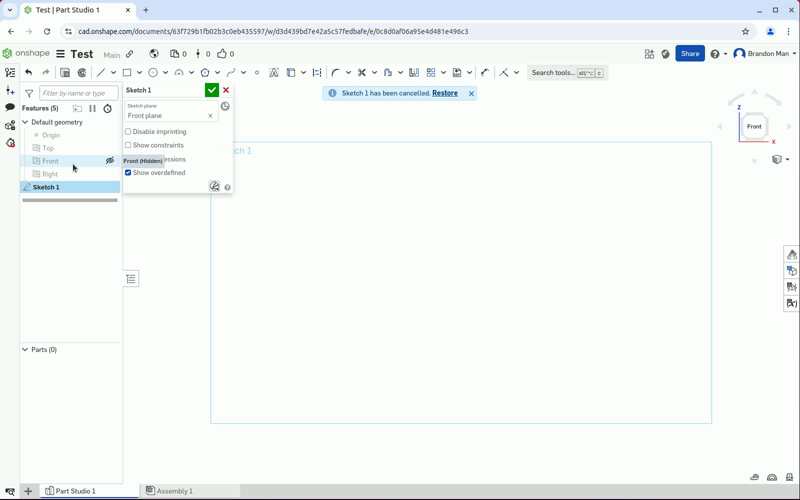
mouse_move(73, 352)
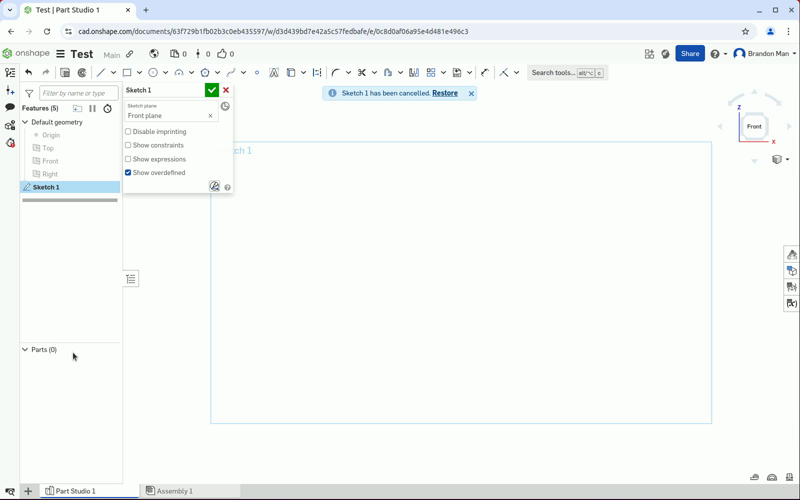
key(y)
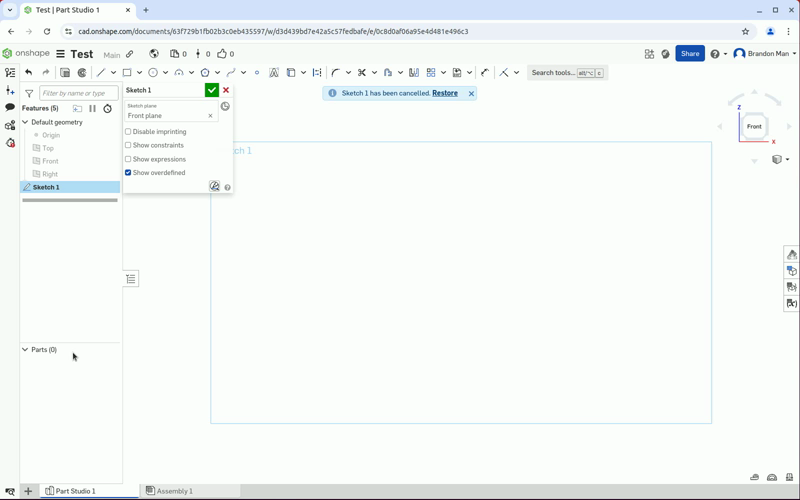
key(c)
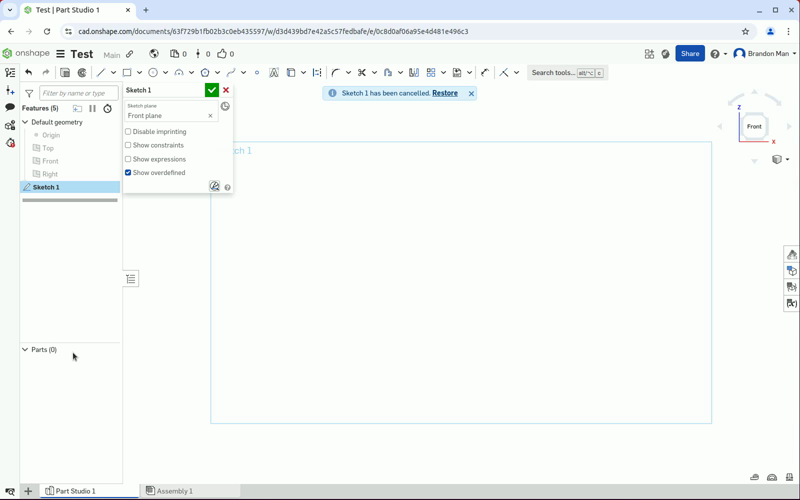
key_down(shift)
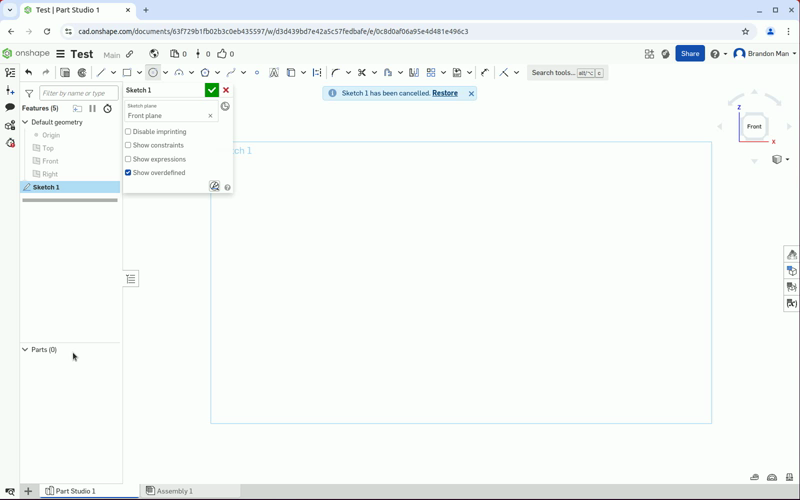
mouse_move(460, 281)
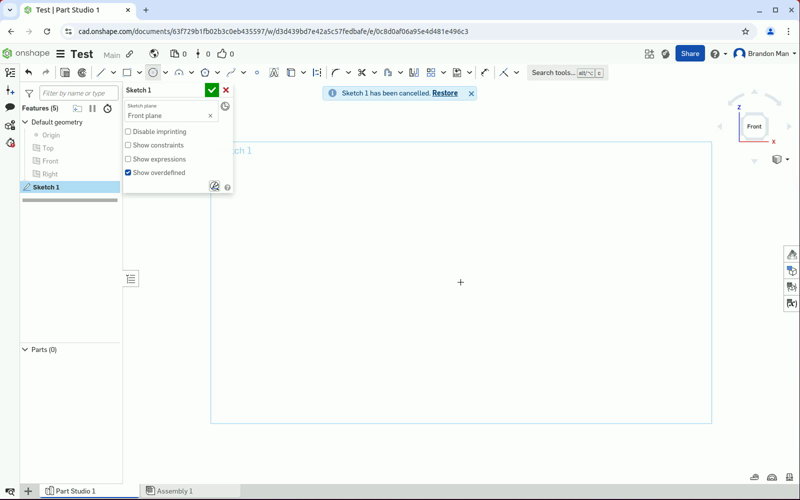
click(460, 281)
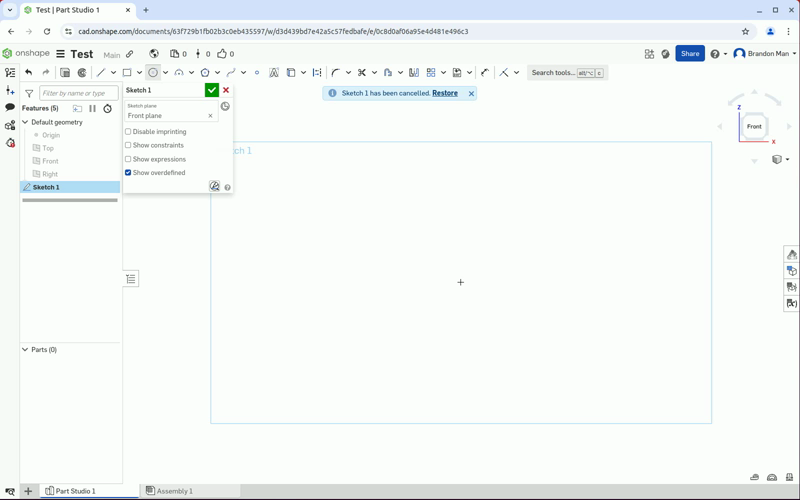
key_up(shift)
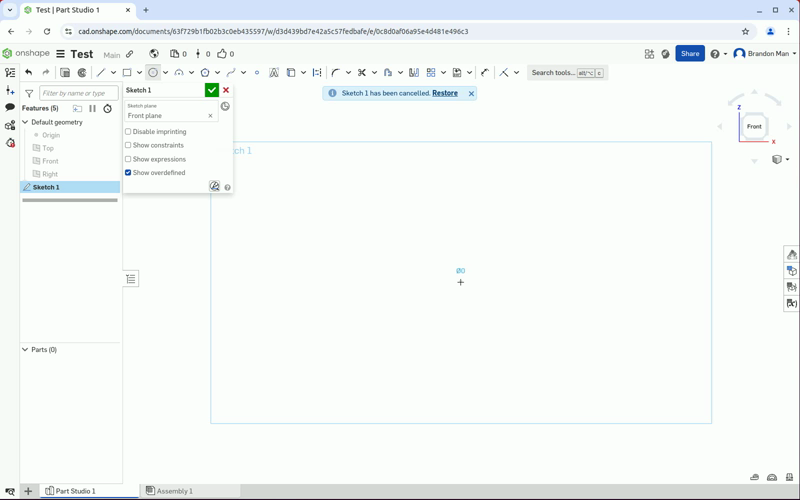
mouse_move(572, 281)
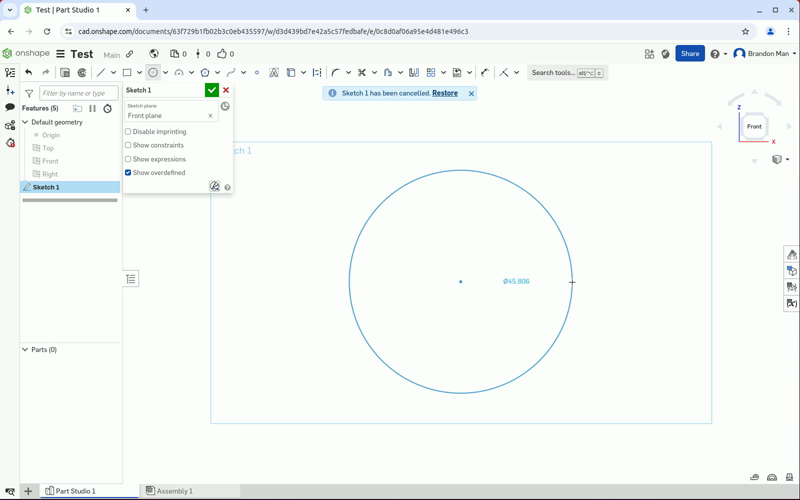
click(572, 281)
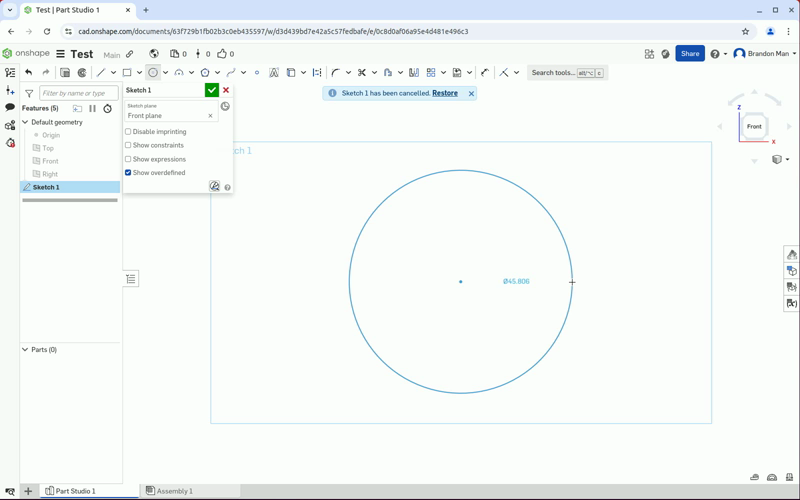
key(esc)
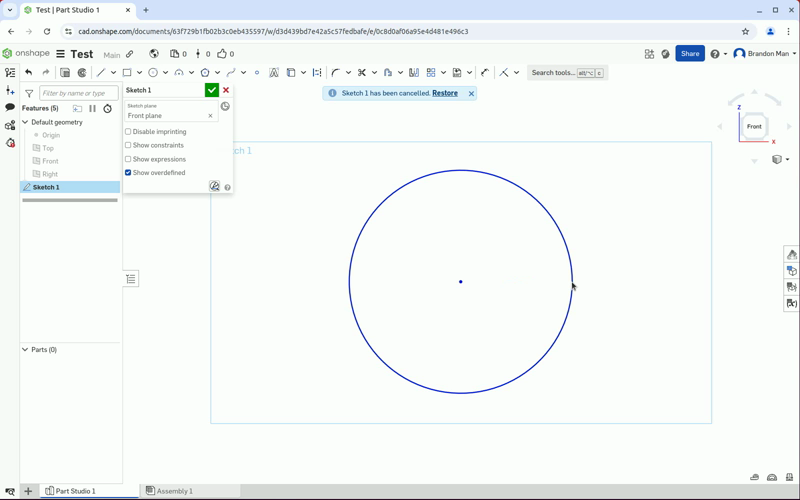
mouse_move(526, 289)
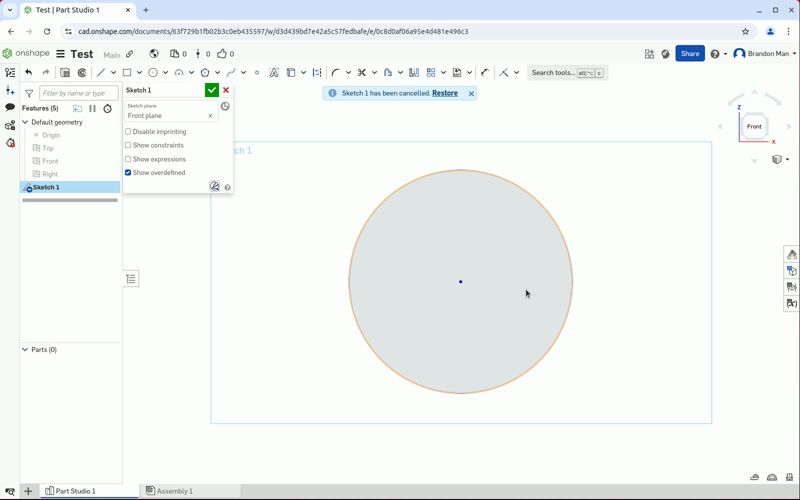
click(526, 289)
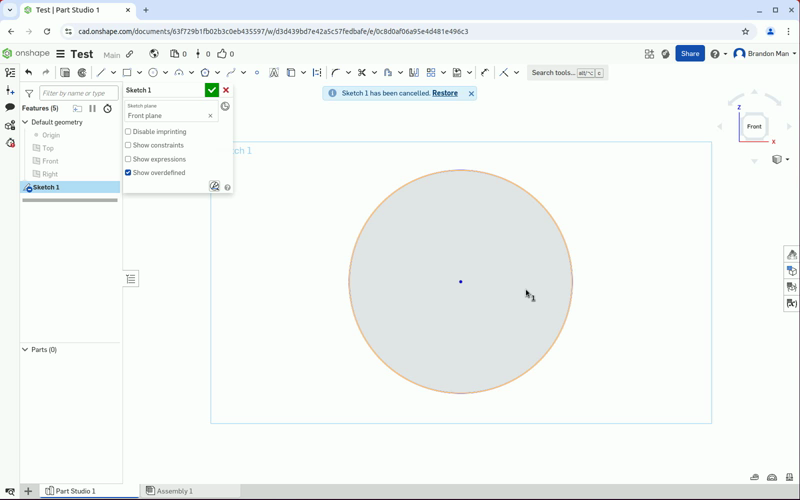
mouse_move(73, 352)
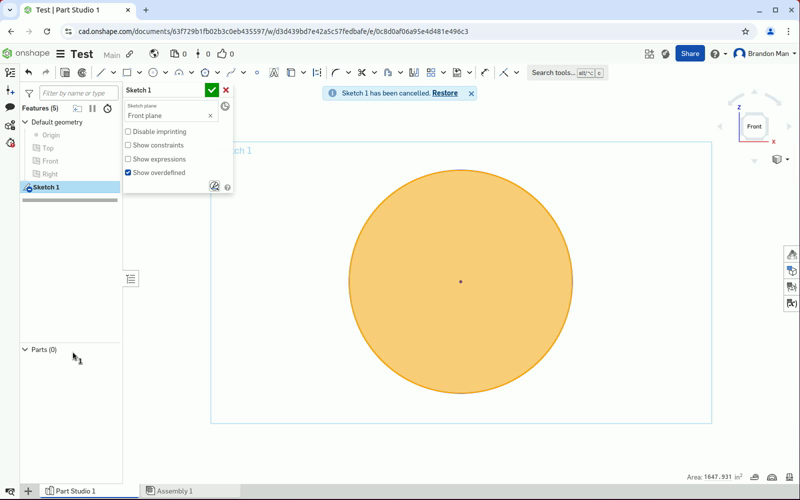
key(shift+y)
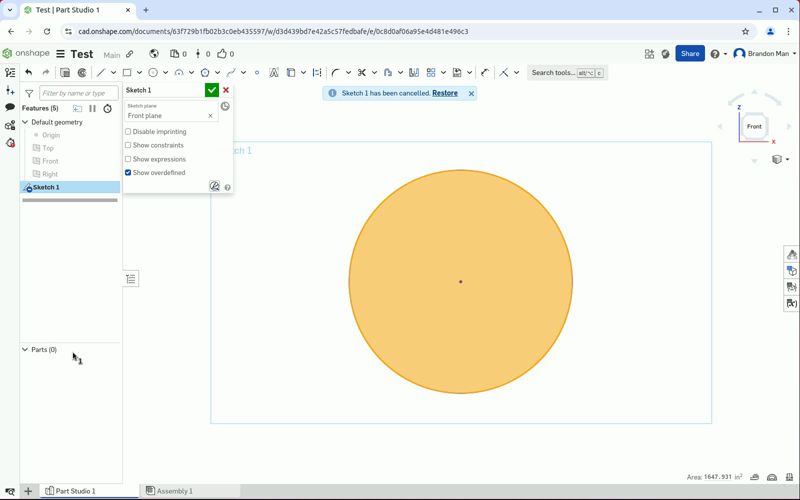
key(shift+e)
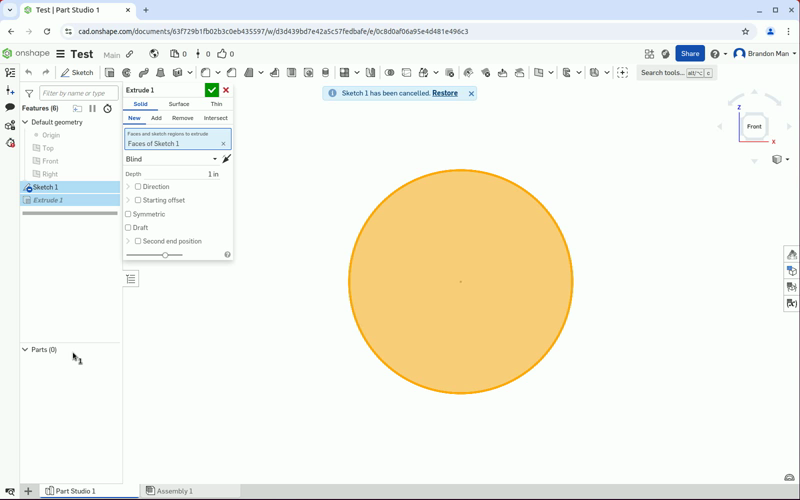
mouse_move(143, 106)
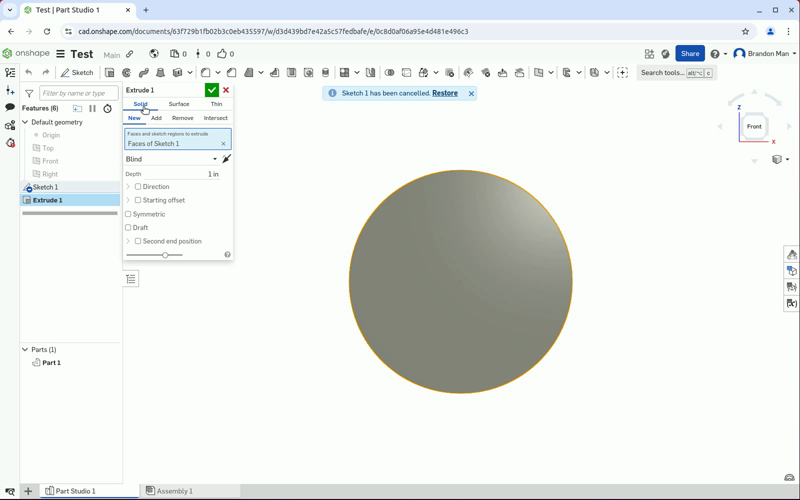
click(143, 106)
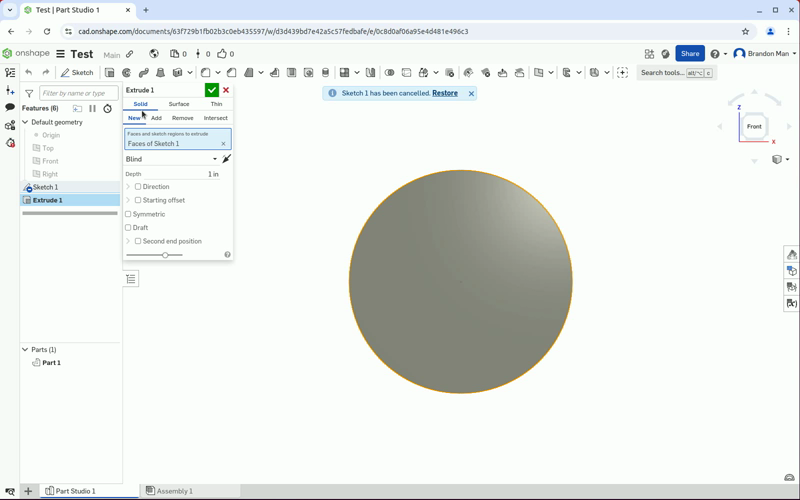
mouse_move(137, 120)
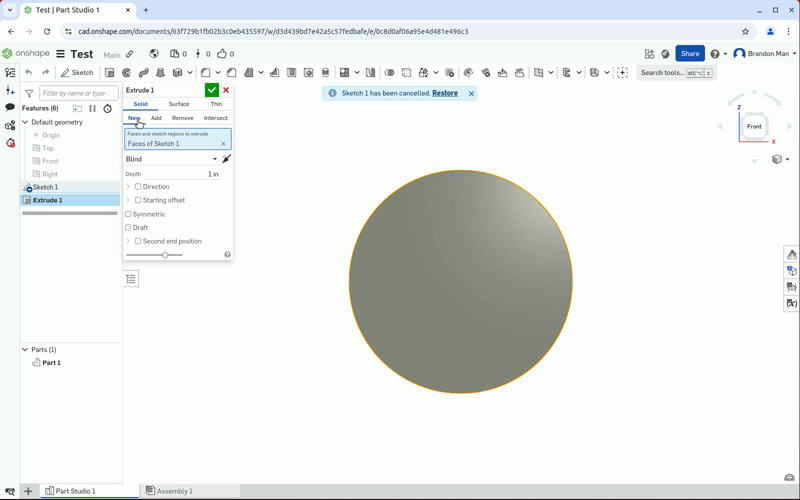
click(137, 120)
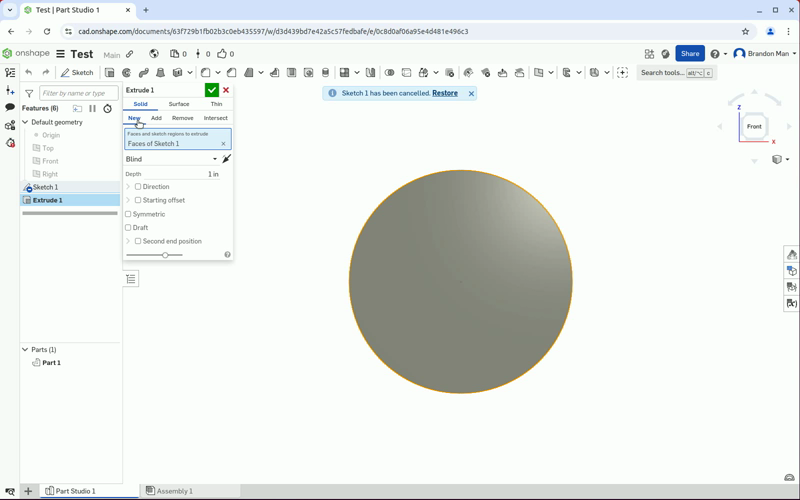
key(tab, 4)
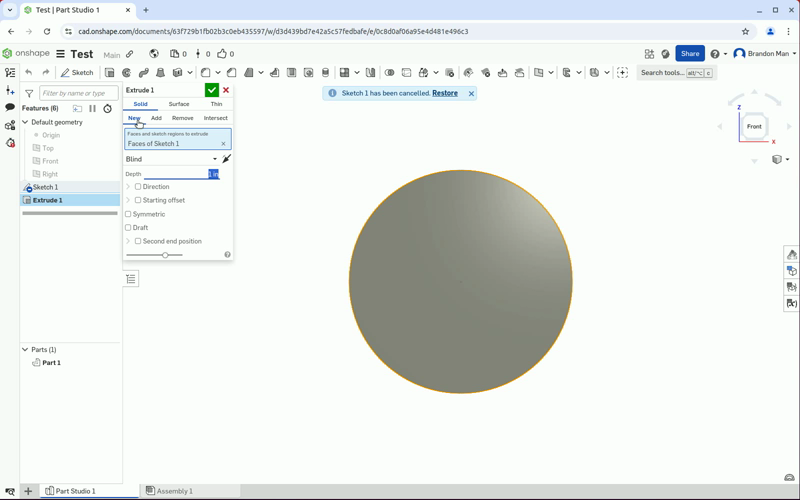
text(5.777)
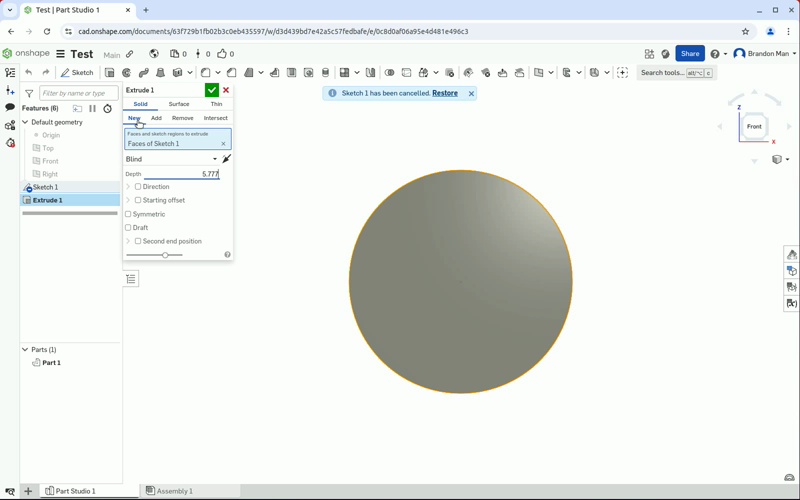
key(enter)
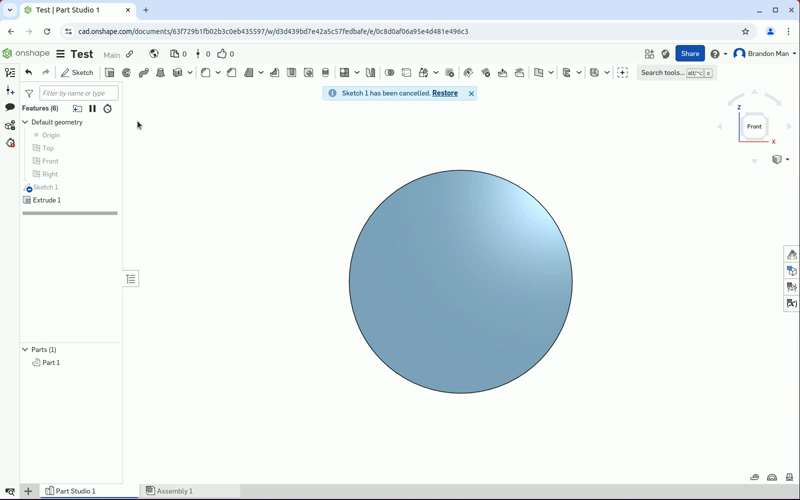
key(shift+h)
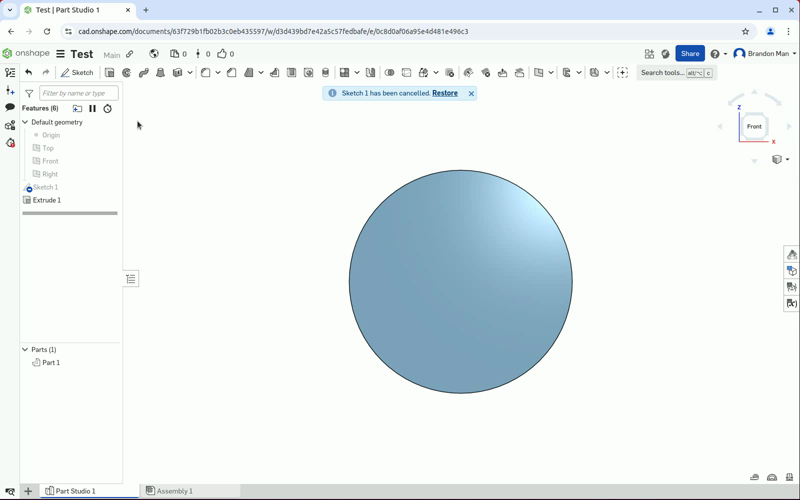
key(shift+h)
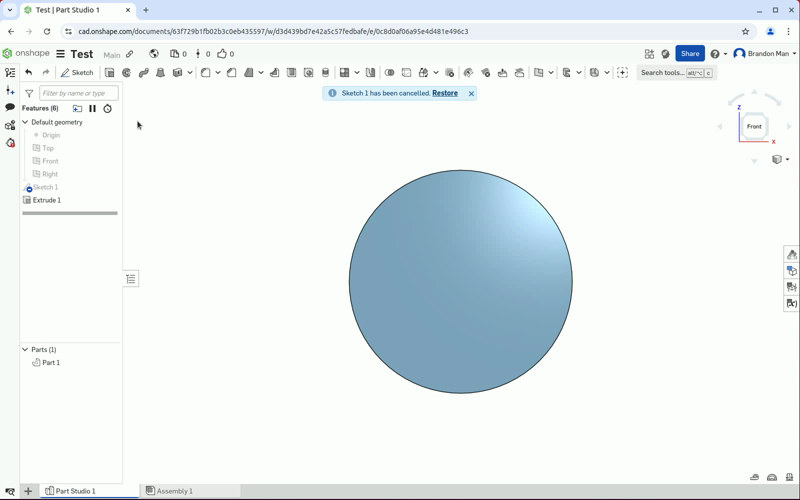
mouse_move(73, 189)
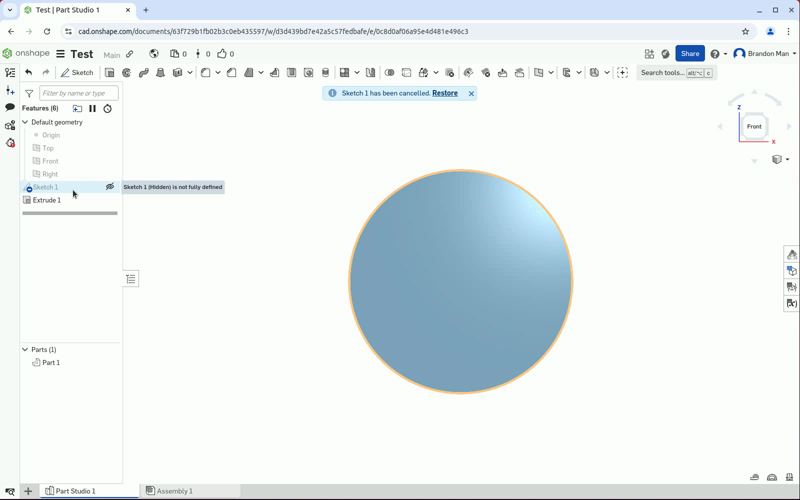
click(73, 189)
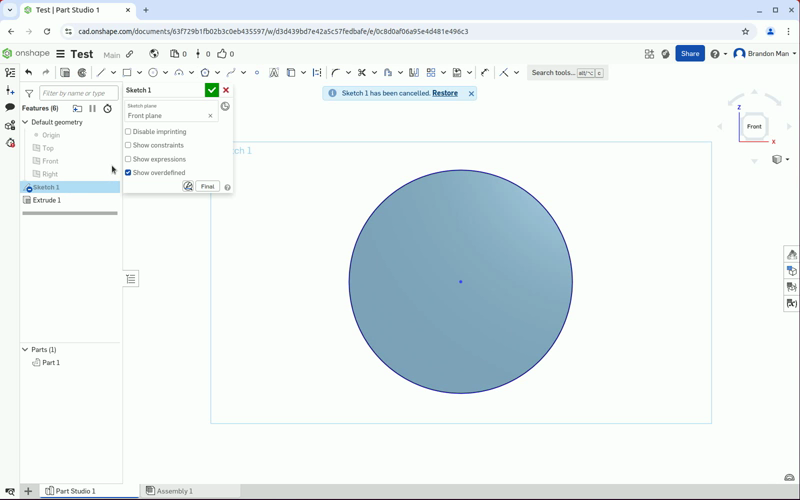
mouse_move(229, 92)
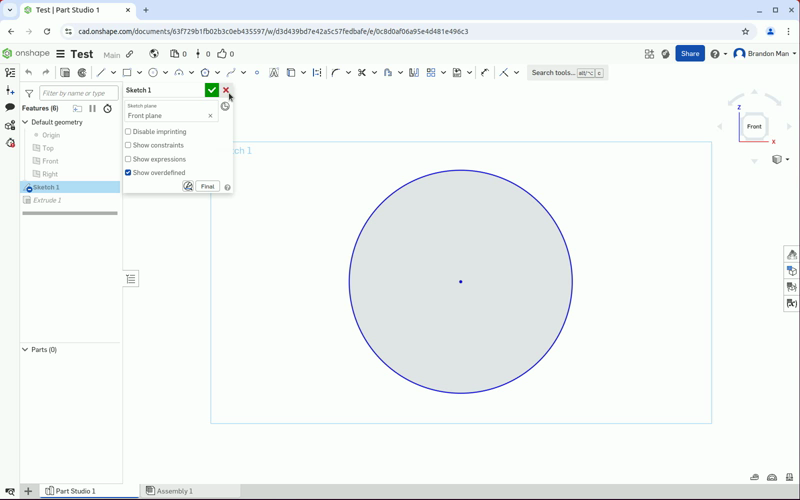
click(229, 92)
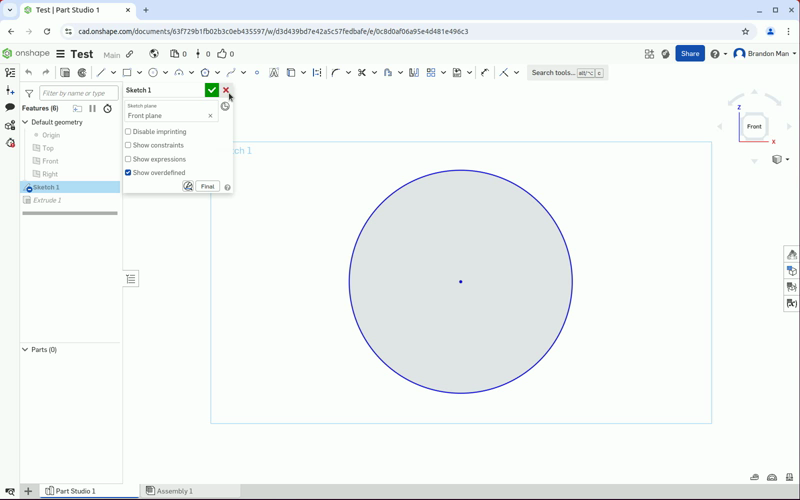
key(shift+s)
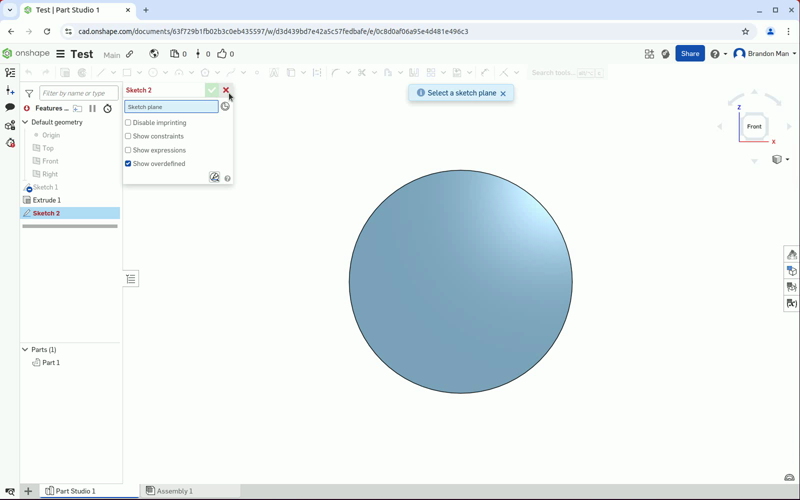
mouse_move(73, 163)
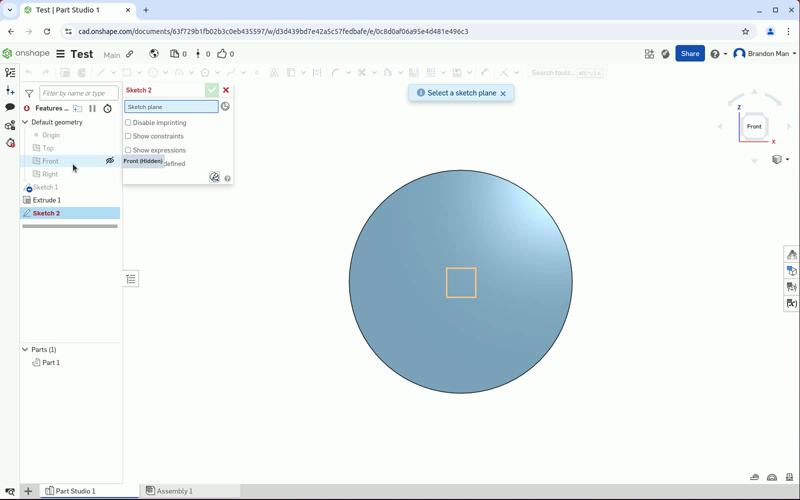
click(73, 163)
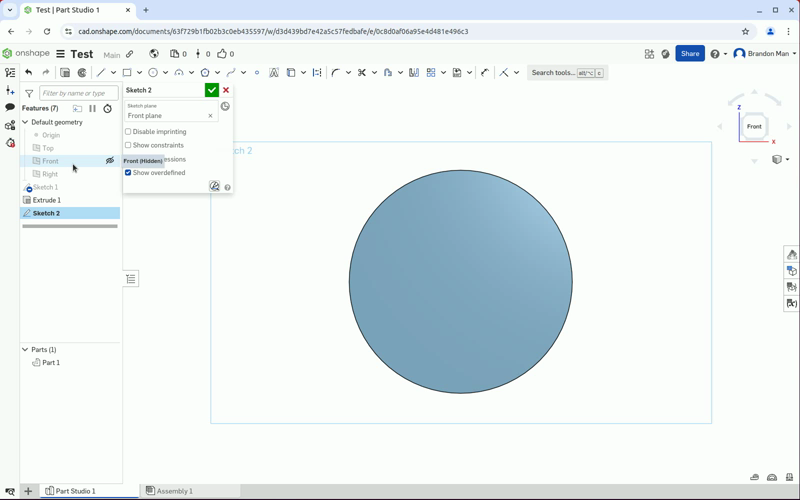
mouse_move(73, 352)
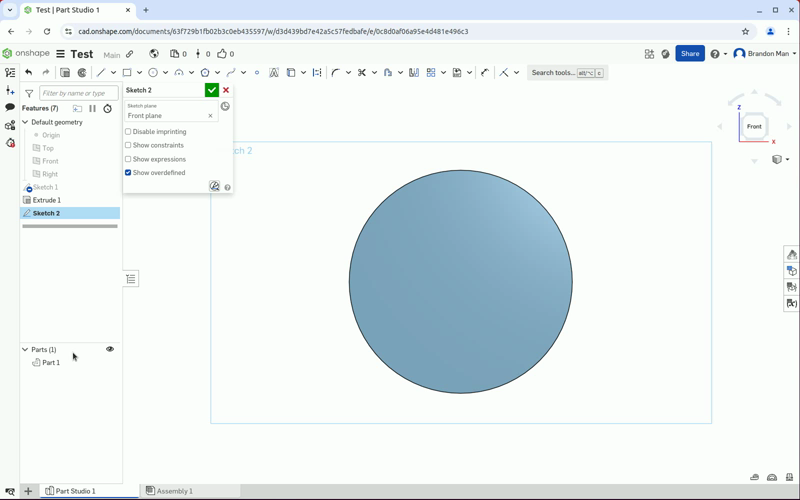
key(y)
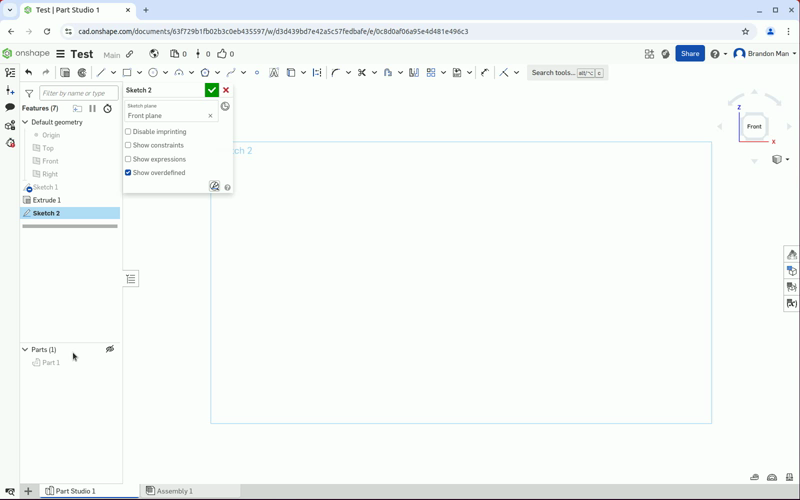
key(c)
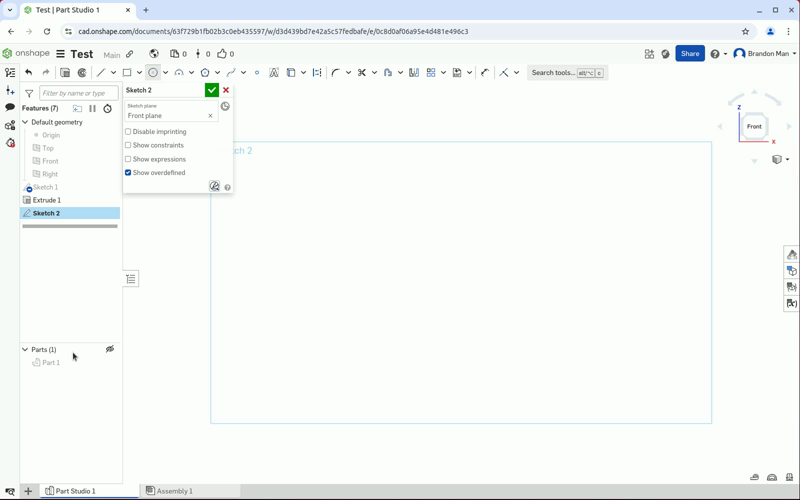
key_down(shift)
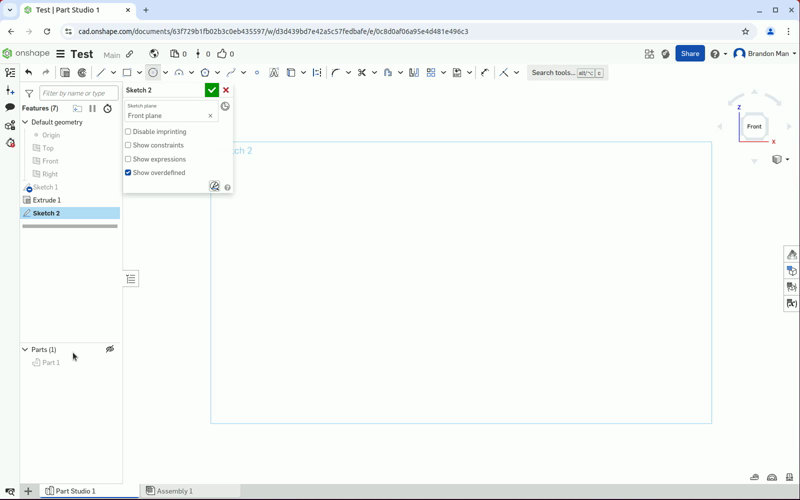
mouse_move(460, 281)
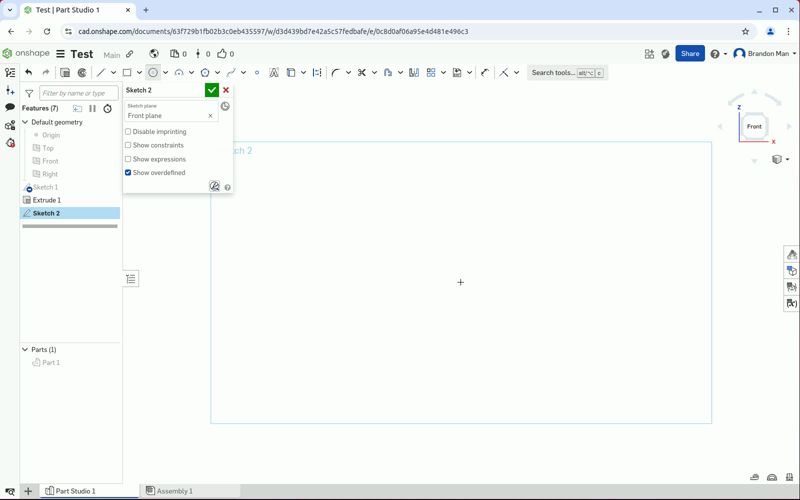
click(460, 281)
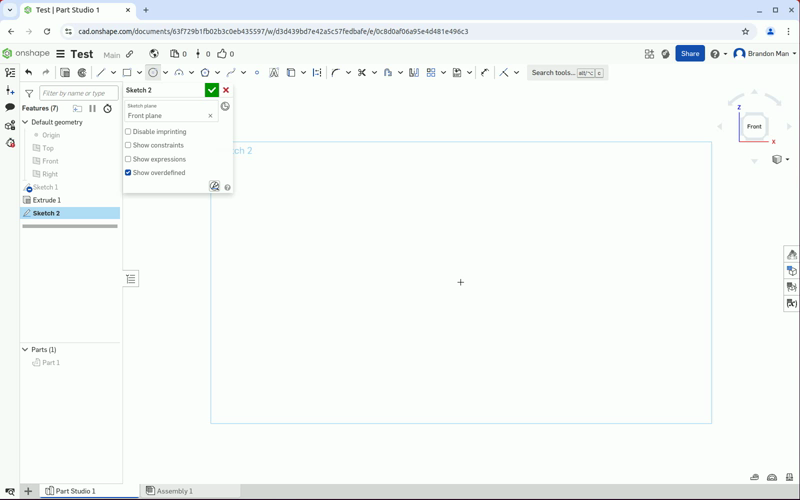
key_up(shift)
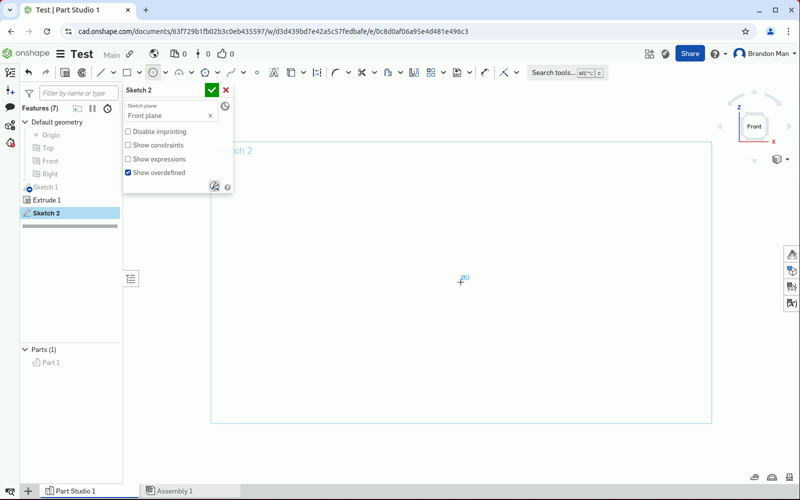
mouse_move(572, 281)
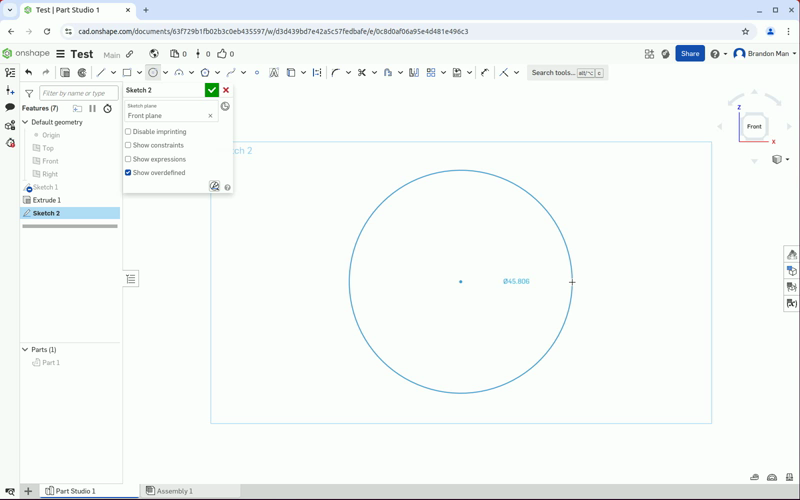
click(572, 281)
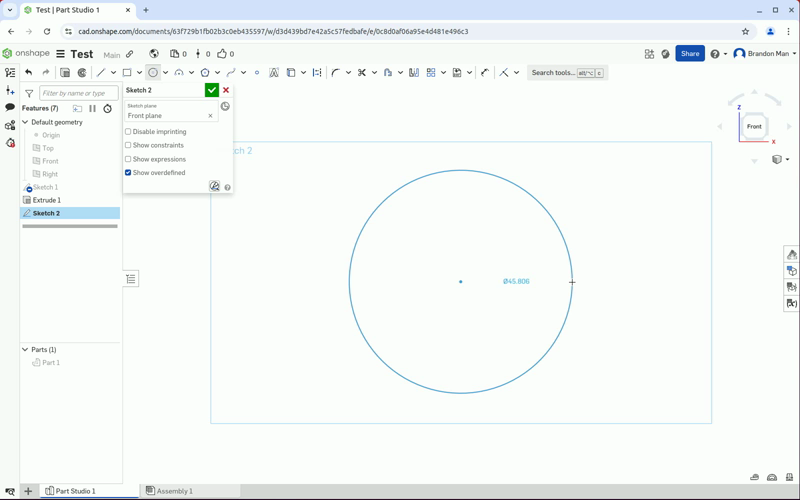
key(esc)
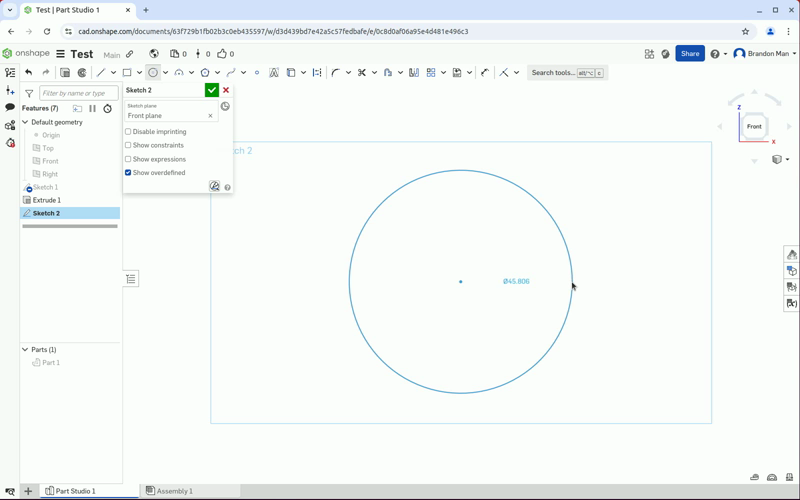
mouse_move(515, 251)
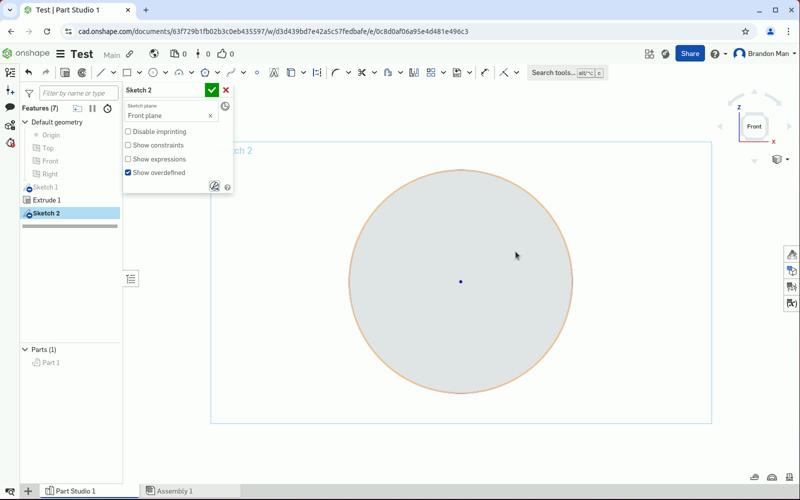
click(515, 251)
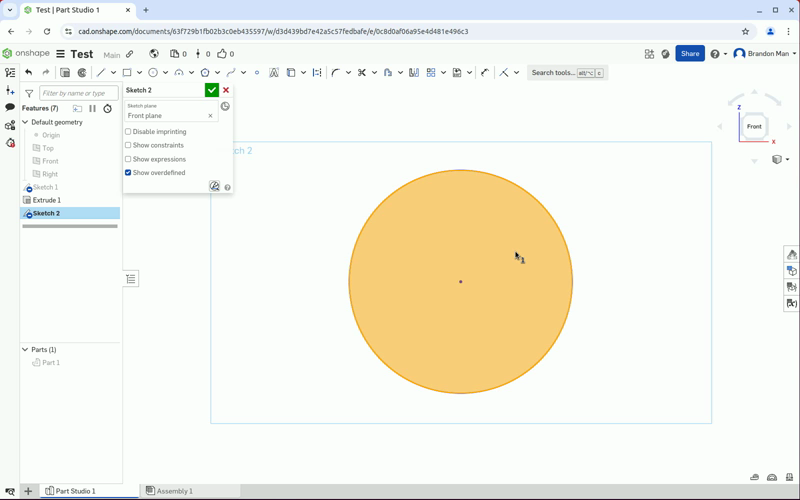
mouse_move(73, 352)
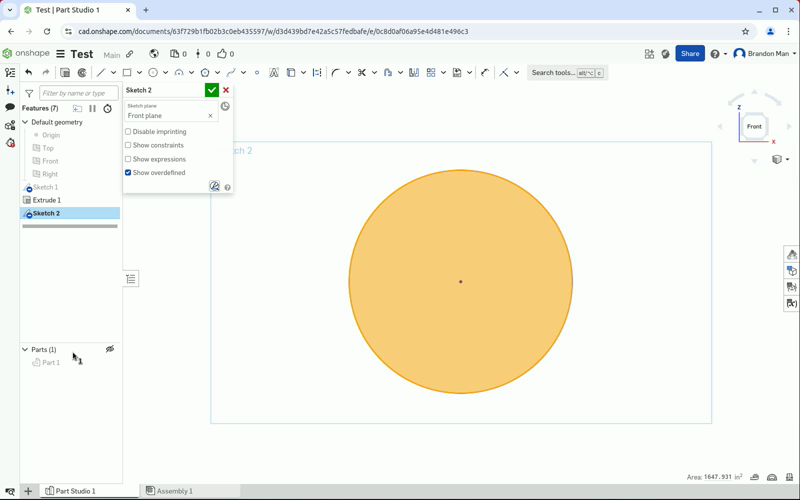
key(shift+y)
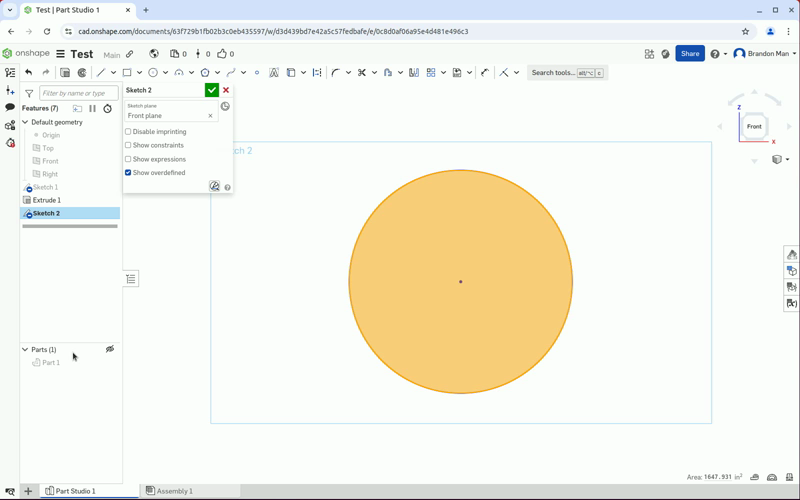
key(shift+e)
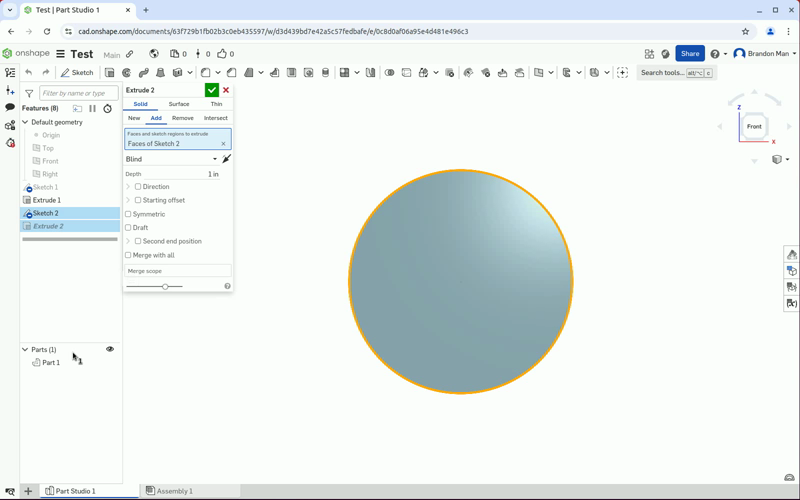
mouse_move(143, 106)
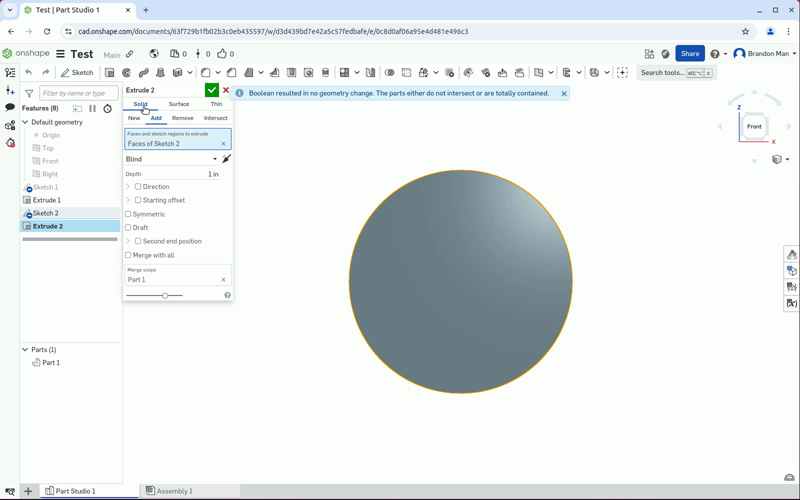
click(143, 106)
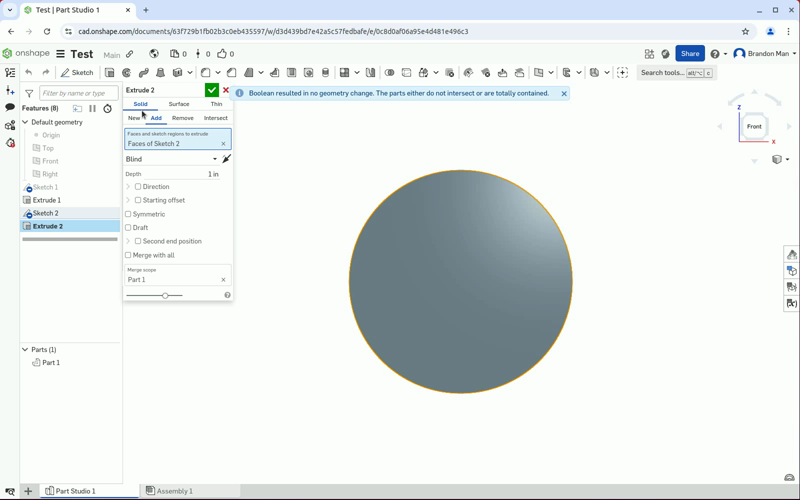
mouse_move(137, 120)
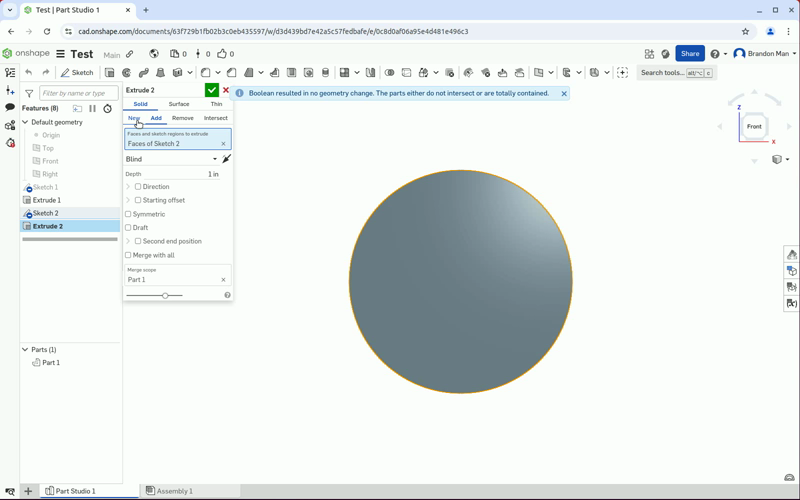
click(137, 120)
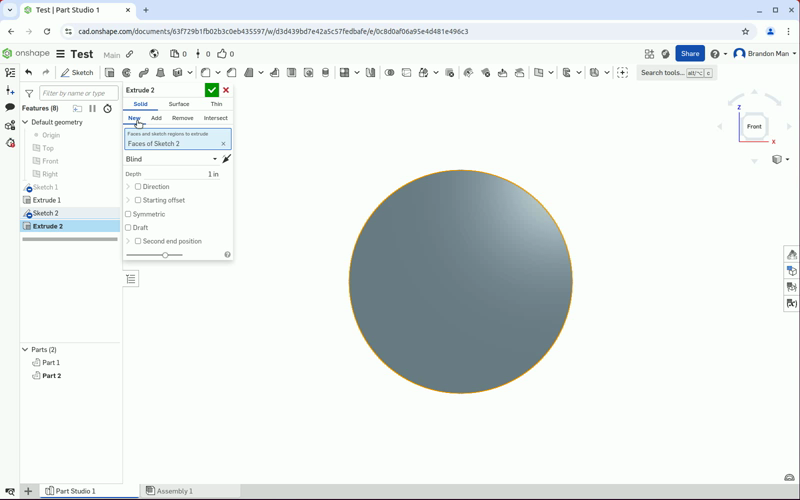
key(tab, 4)
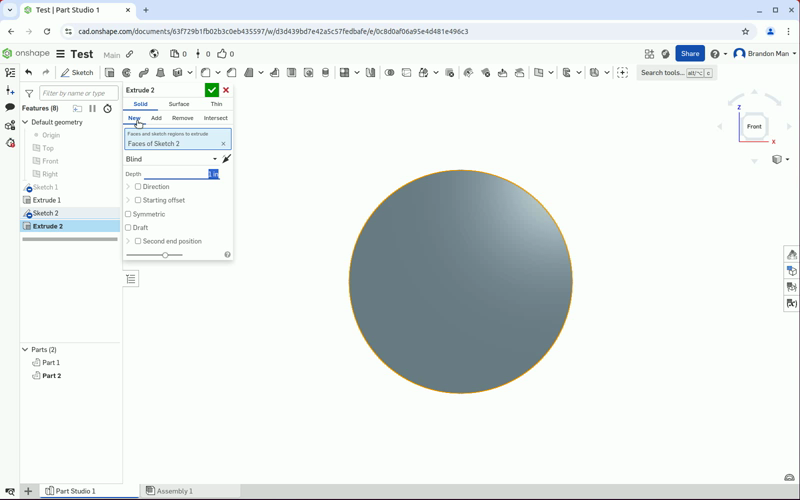
text(5.777)
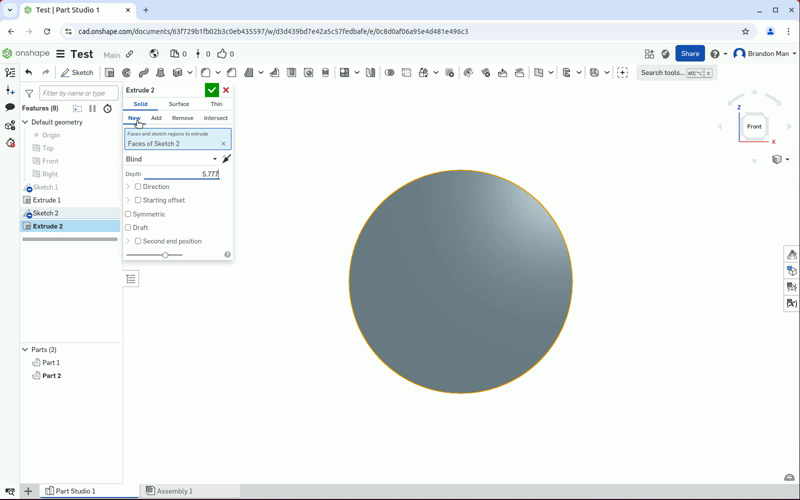
key(enter)
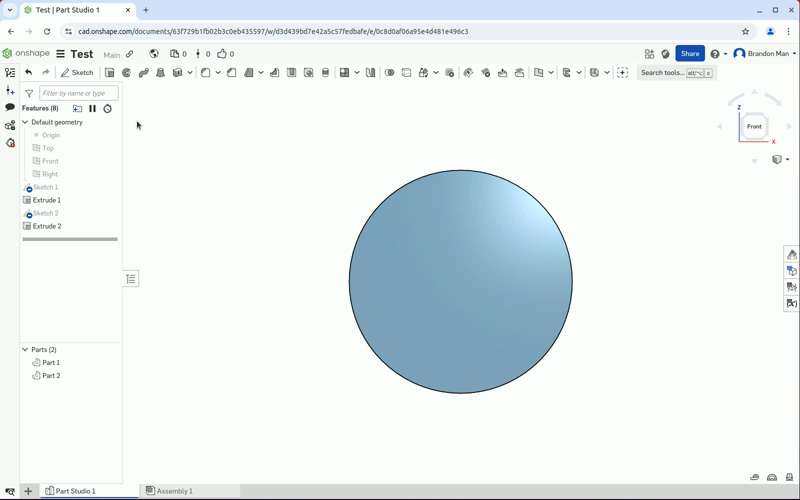
key(shift+h)
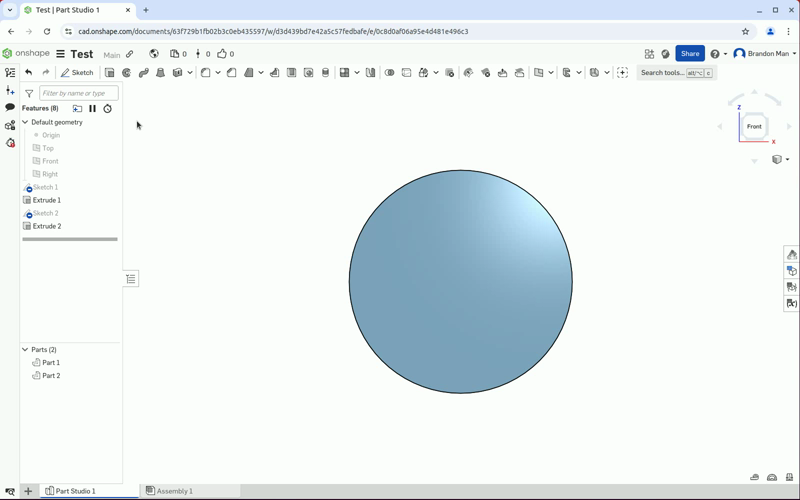
key(shift+h)
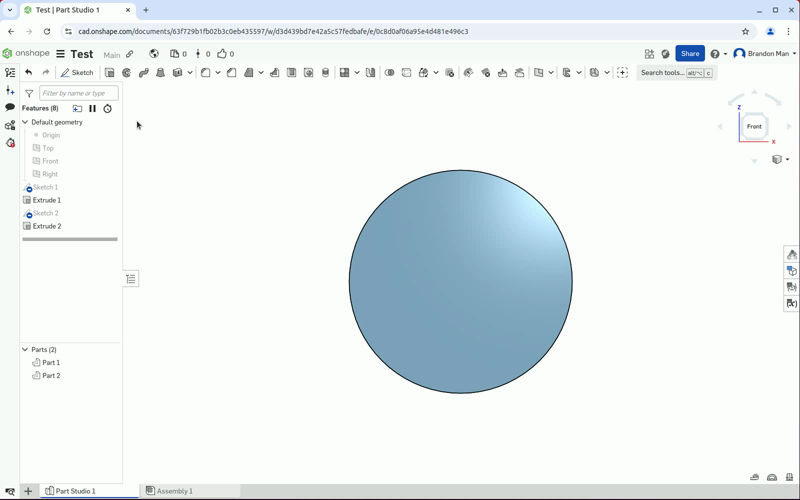
key(shift+7)
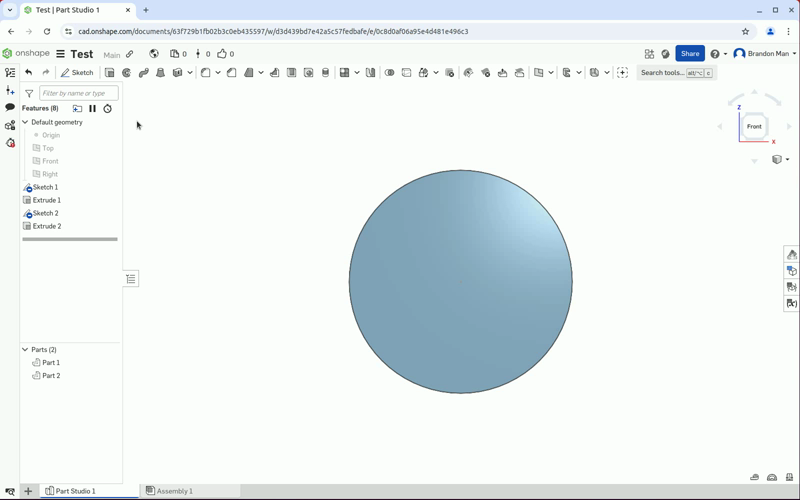
key(left, 2)
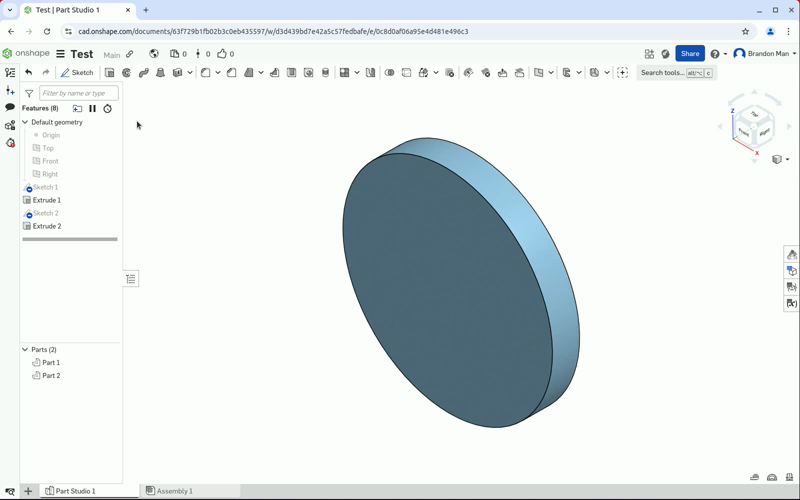
key(down, 2)
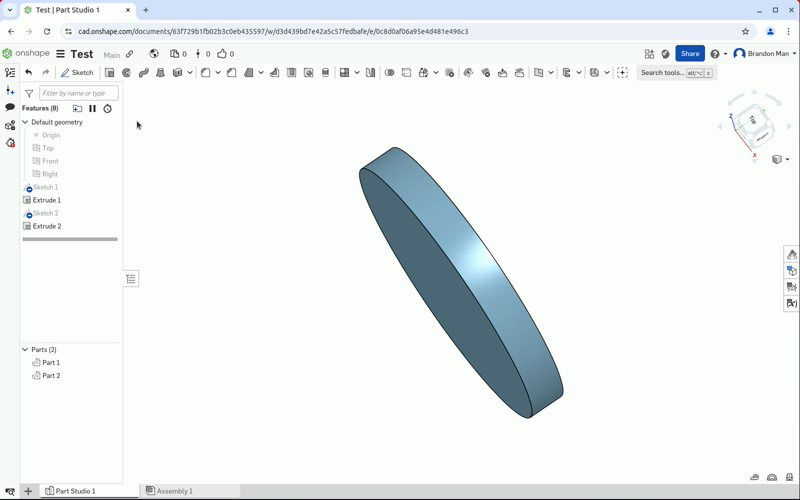
key(up, 2)
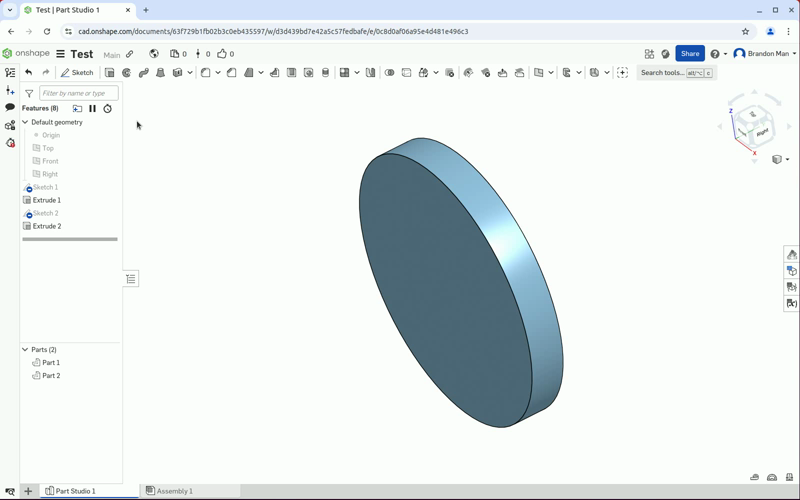
key(right, 2)
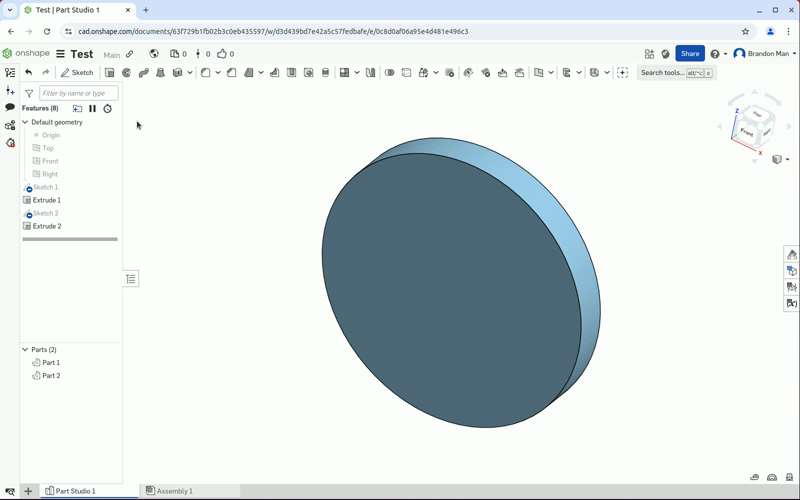
mouse_move(73, 189)
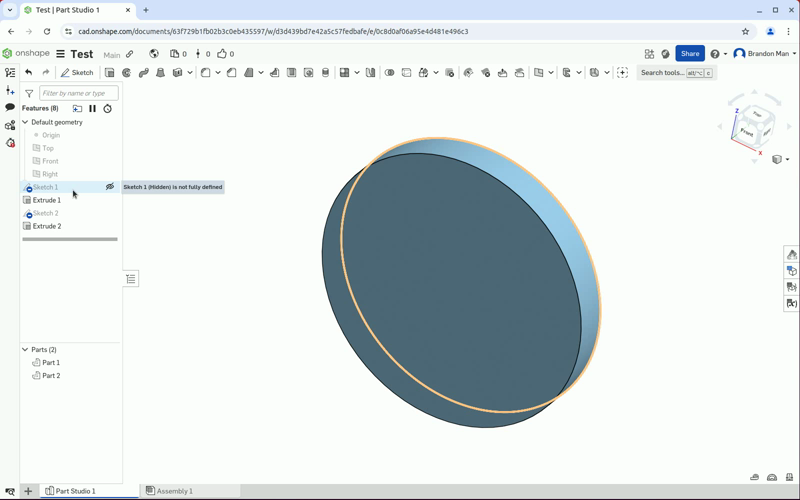
click(73, 189)